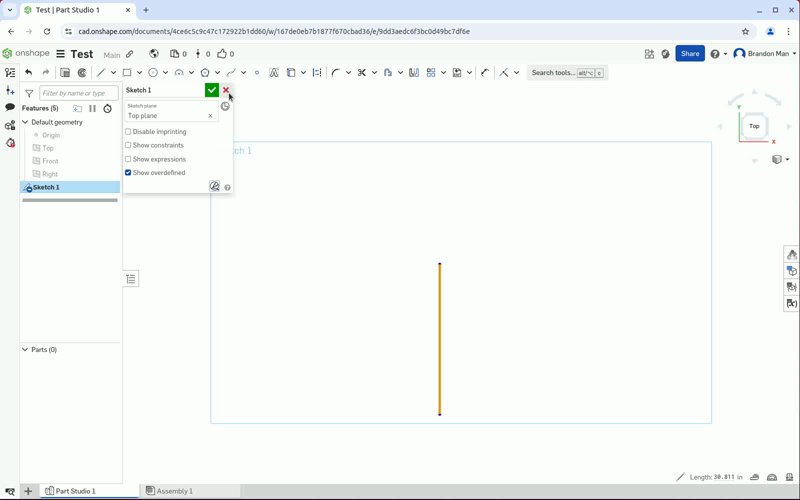
key(shift+h)
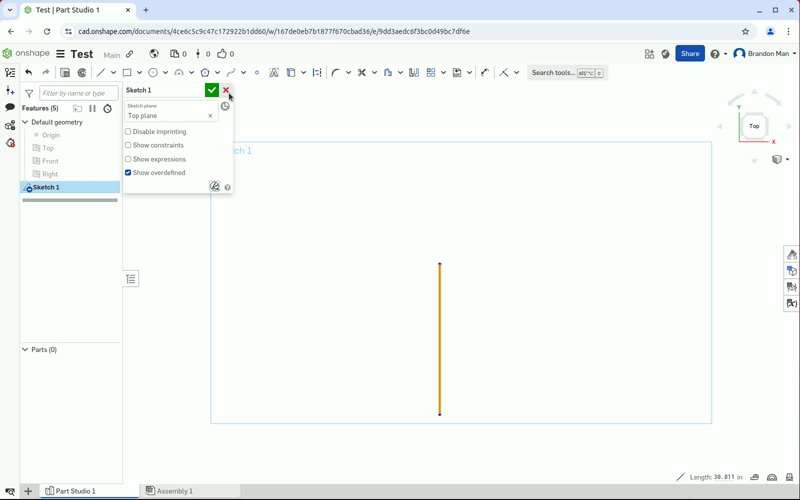
key(shift+s)
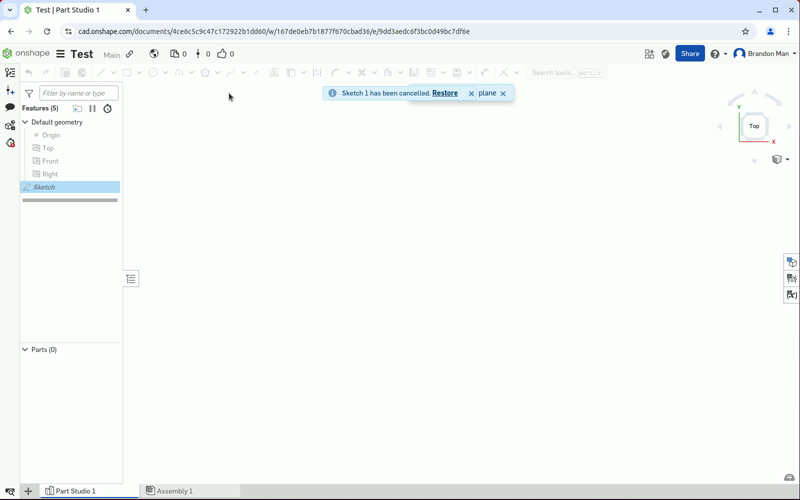
mouse_move(73, 150)
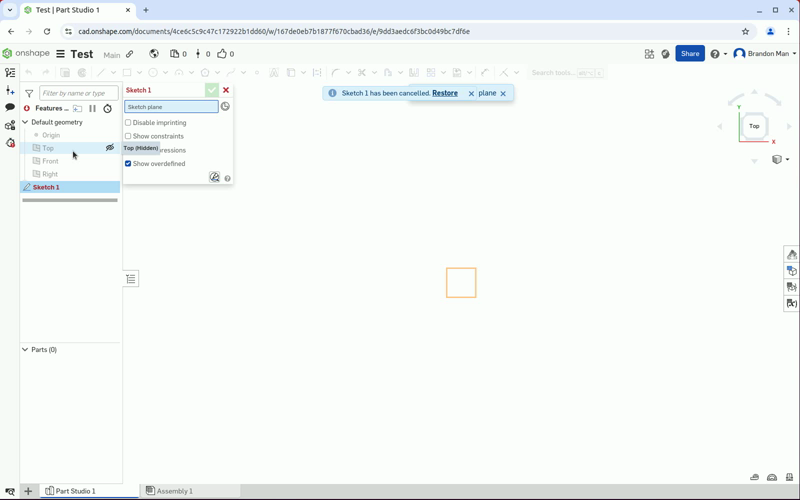
click(73, 150)
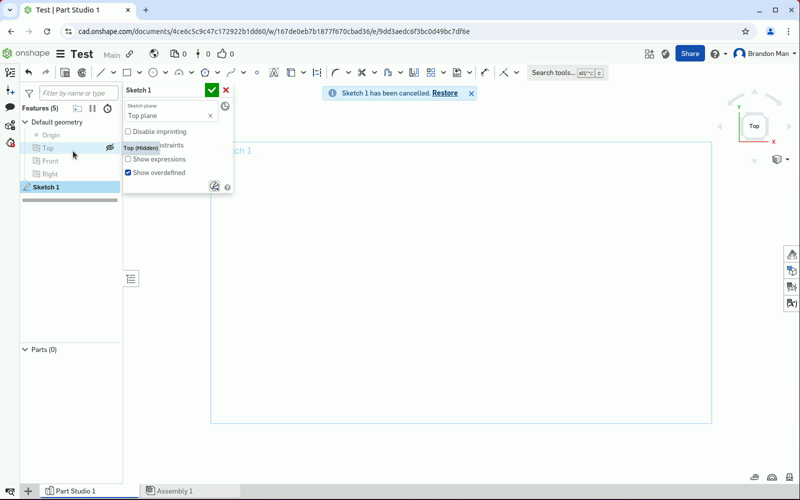
mouse_move(73, 352)
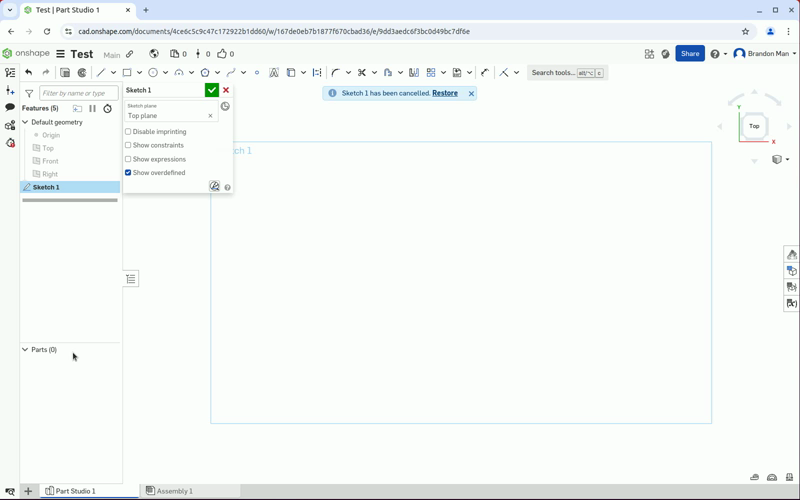
key(y)
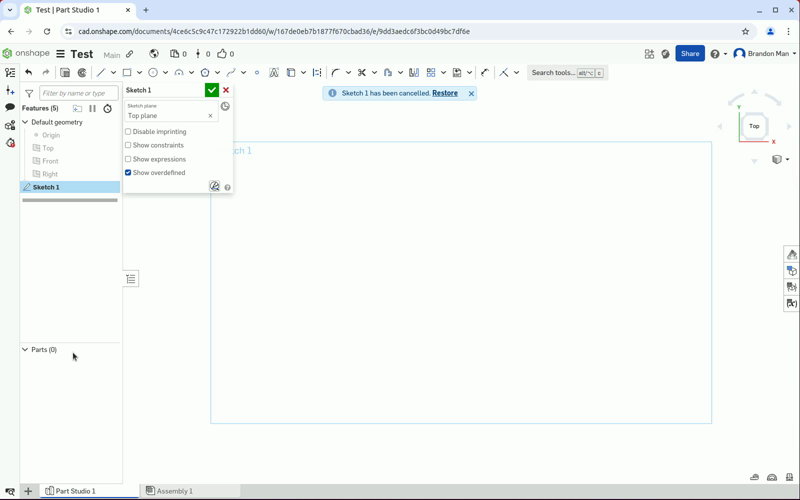
key(c)
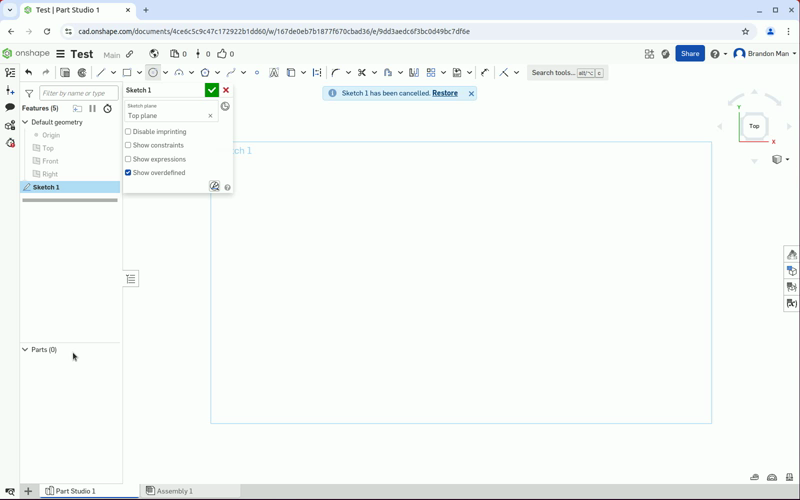
key_down(shift)
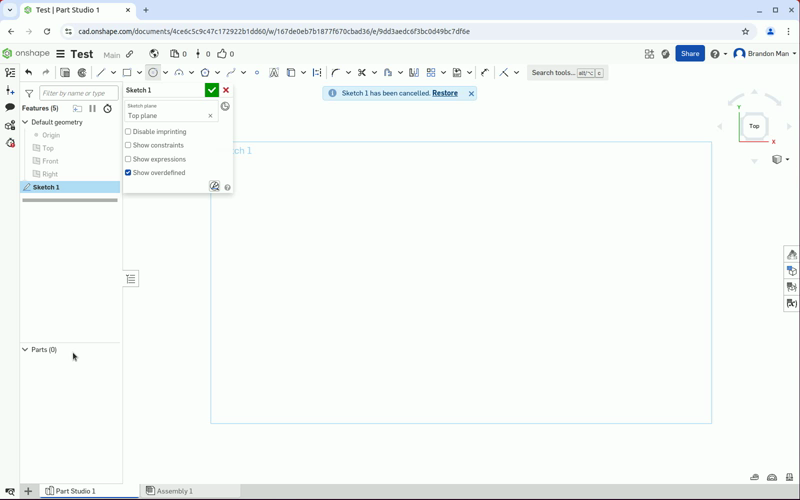
mouse_move(461, 282)
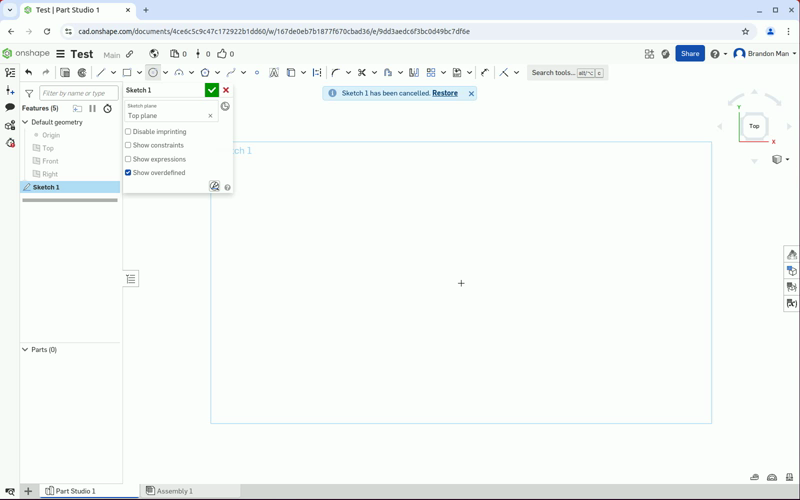
click(461, 282)
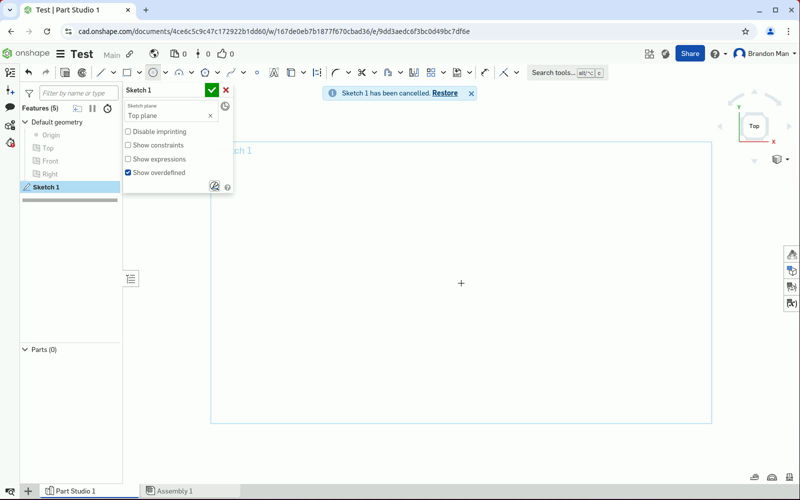
key_up(shift)
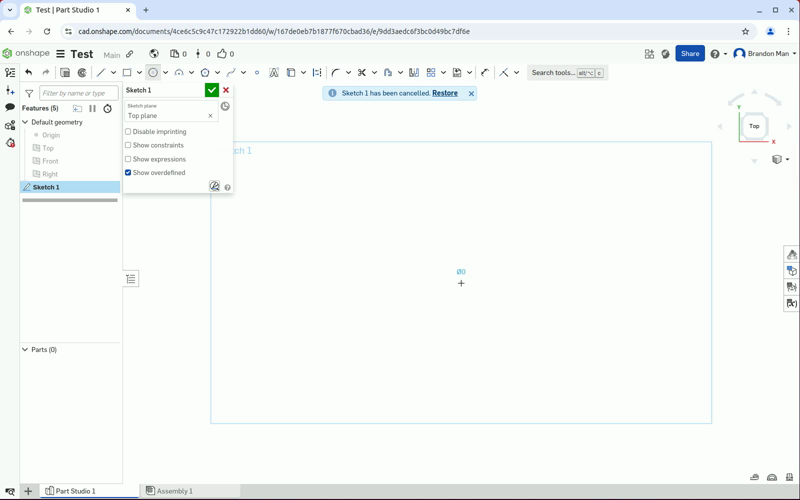
mouse_move(518, 282)
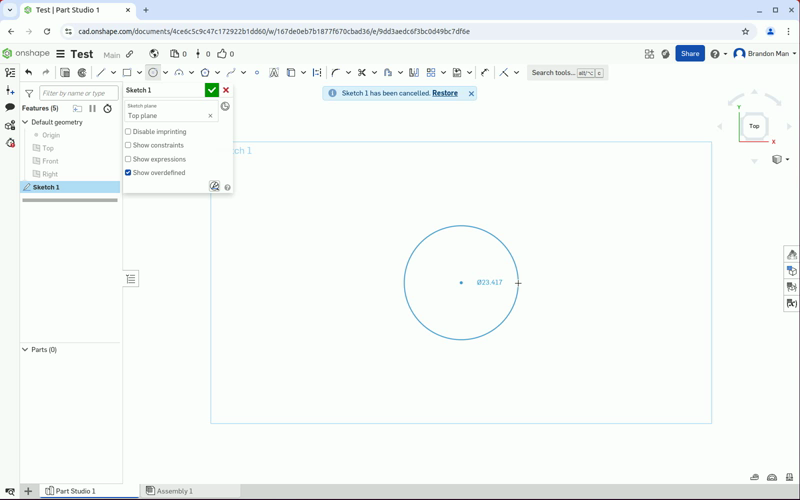
click(518, 282)
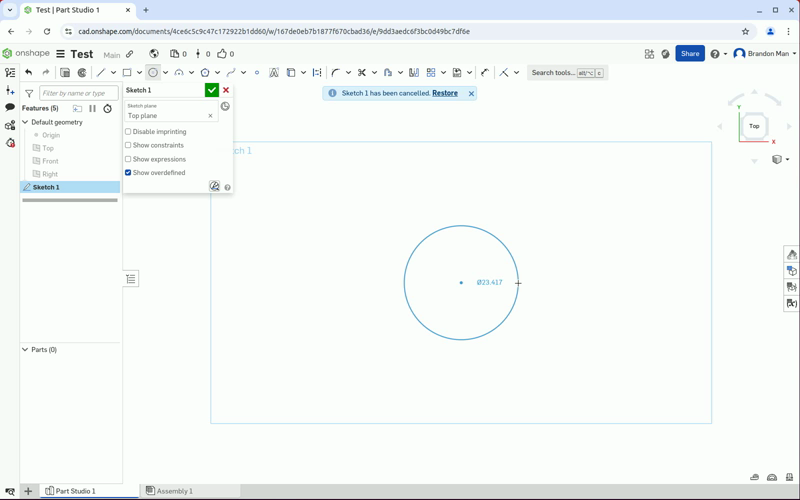
key(esc)
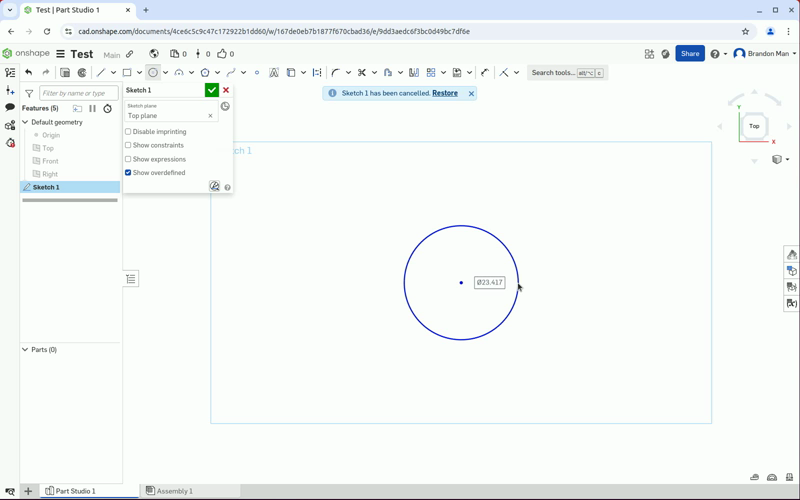
mouse_move(488, 246)
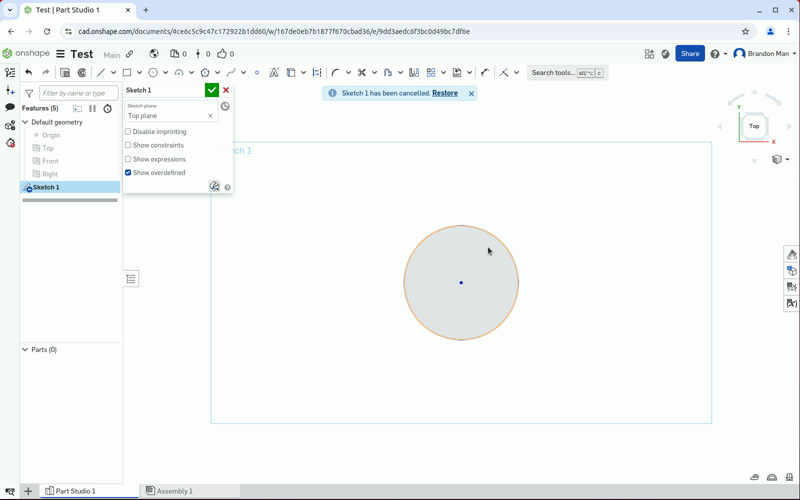
click(488, 246)
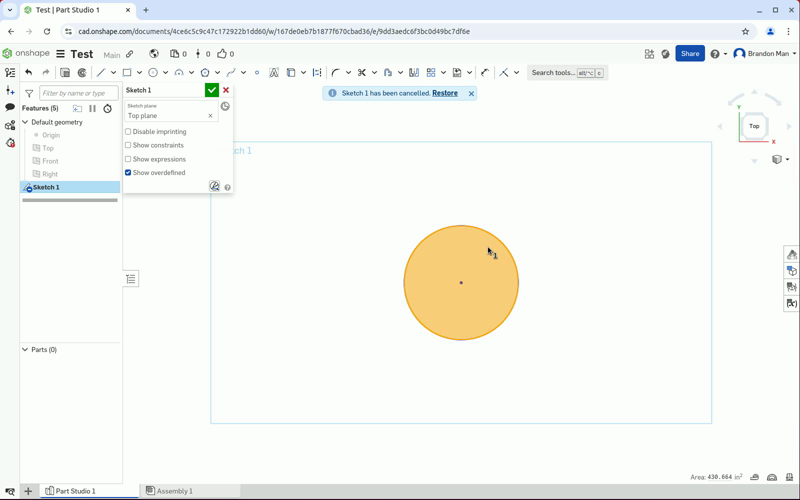
mouse_move(73, 352)
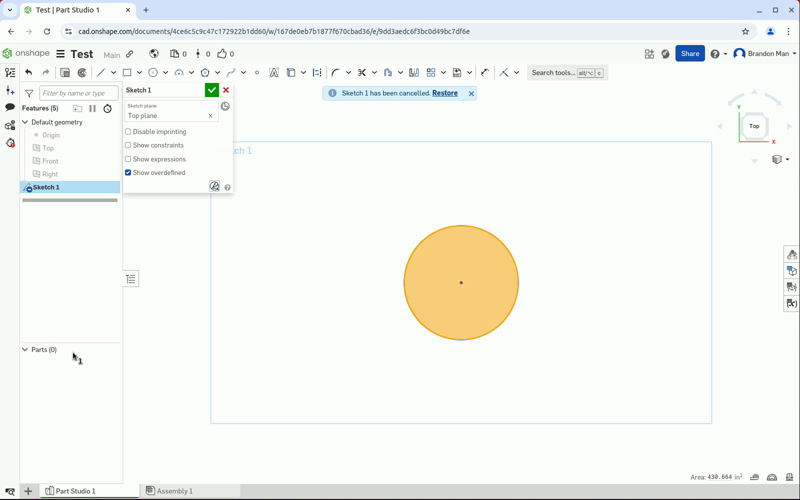
key(shift+y)
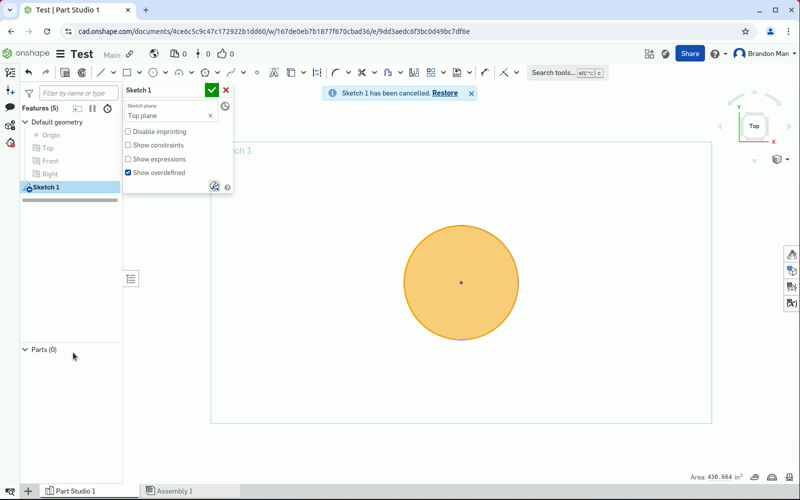
key(shift+e)
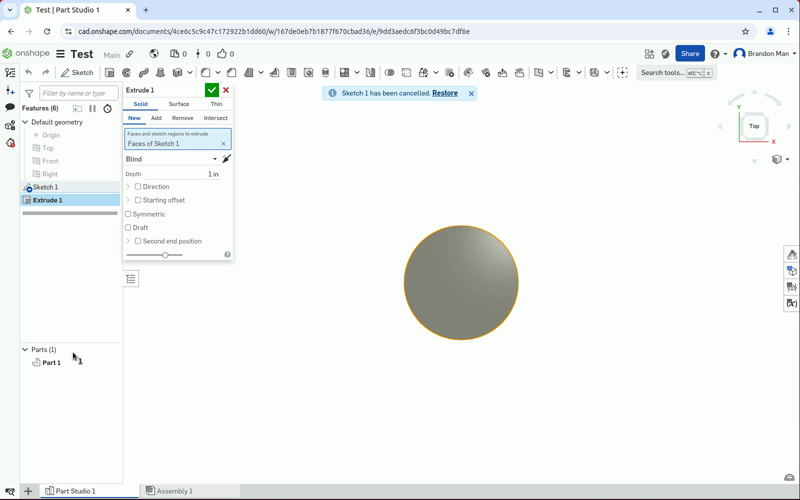
mouse_move(143, 106)
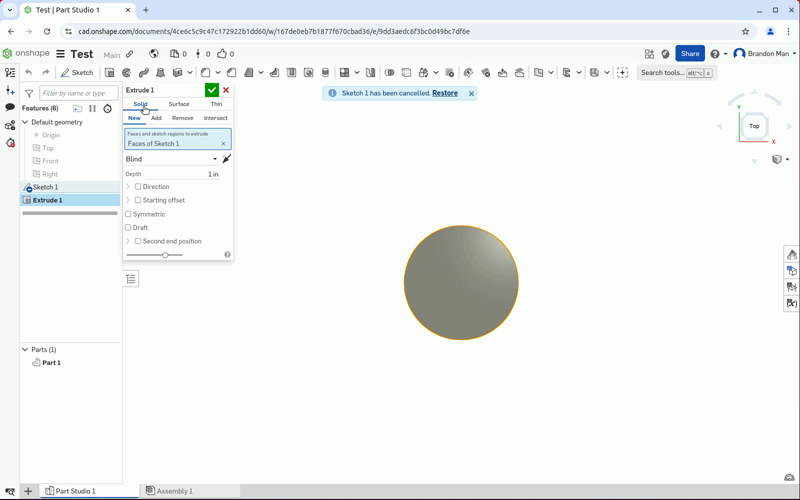
click(143, 106)
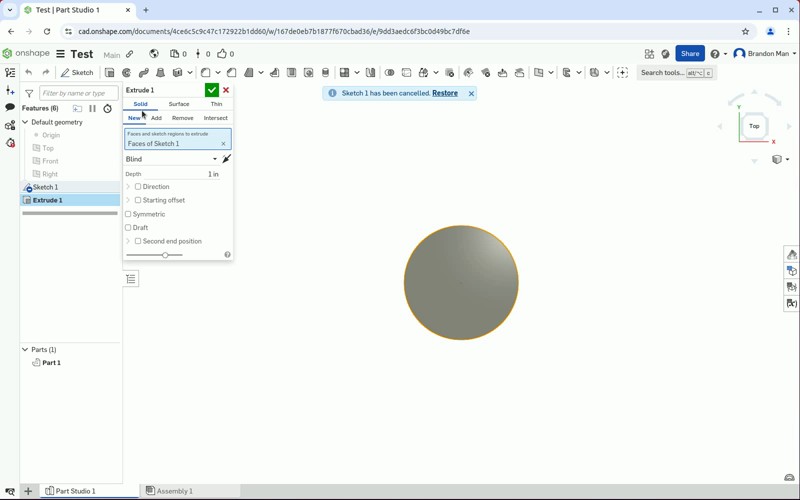
mouse_move(137, 120)
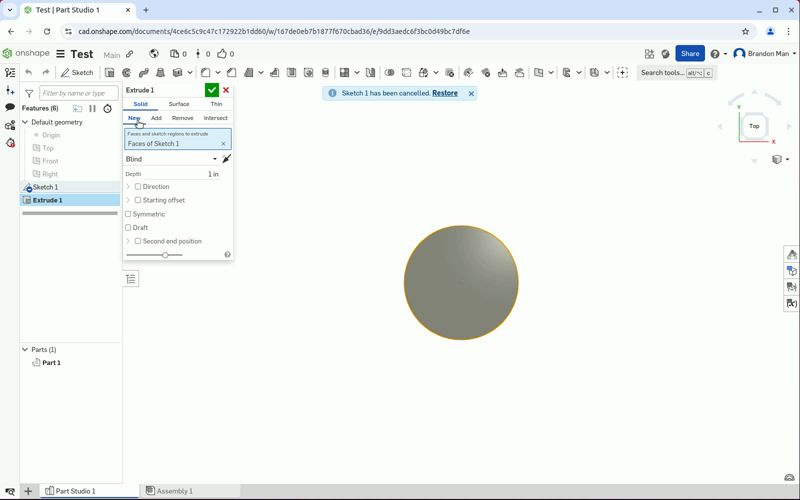
click(137, 120)
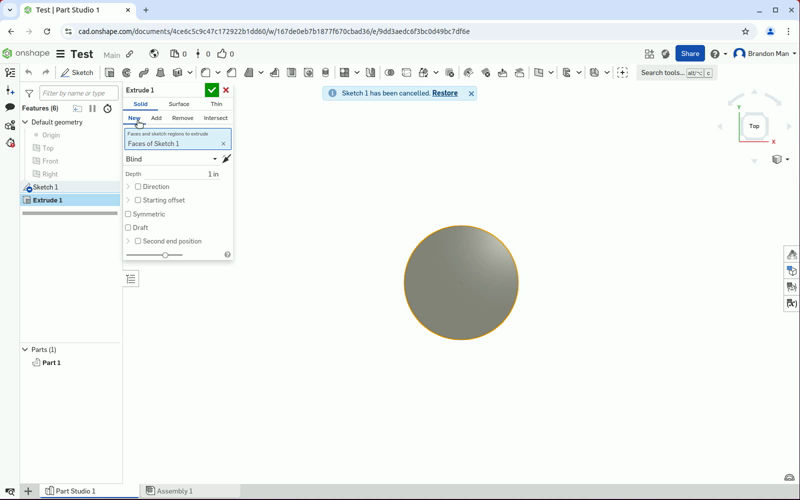
key(tab, 4)
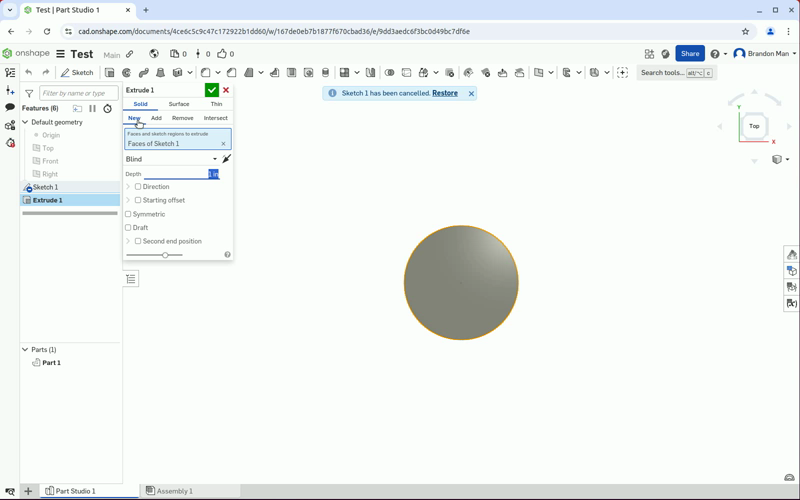
text(5.777)
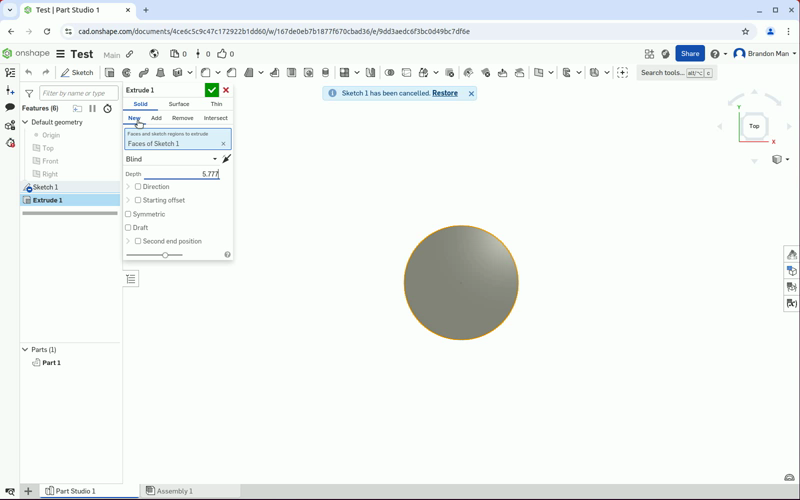
key(enter)
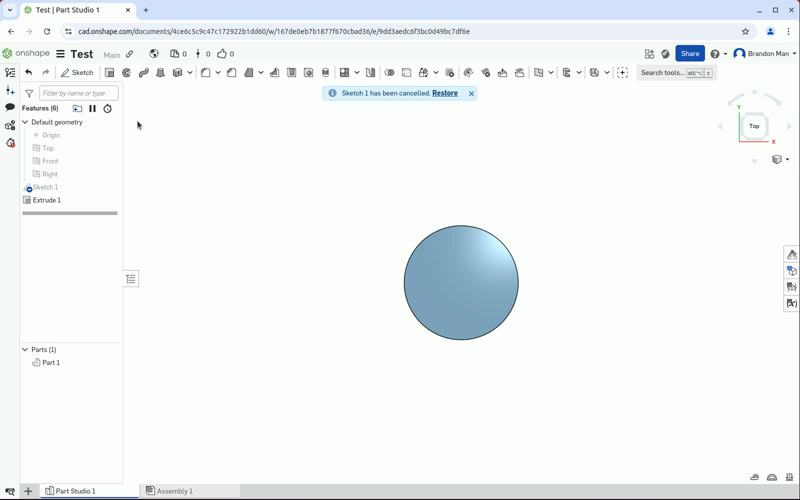
key(shift+h)
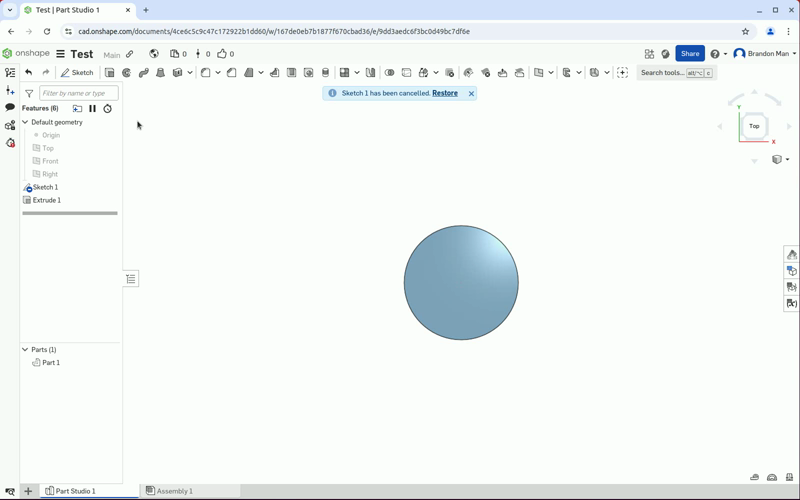
key(shift+h)
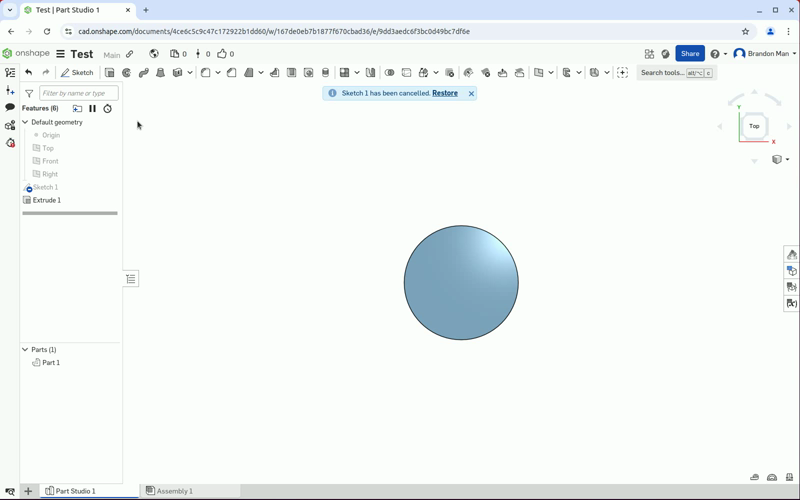
mouse_move(73, 189)
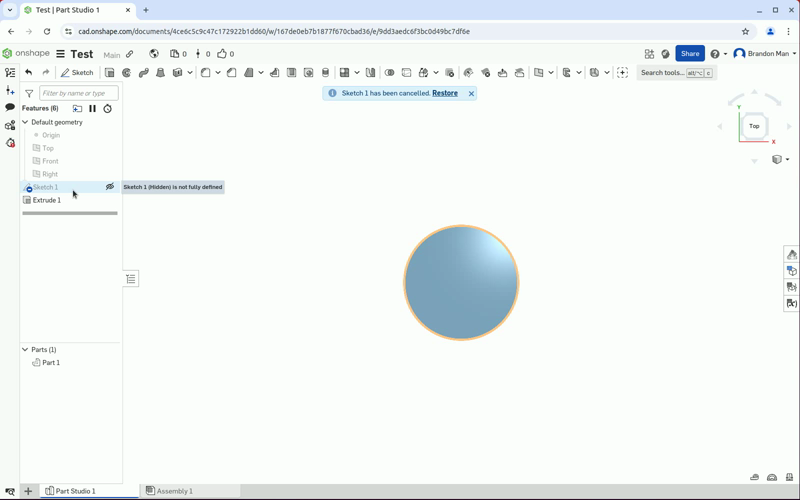
click(73, 189)
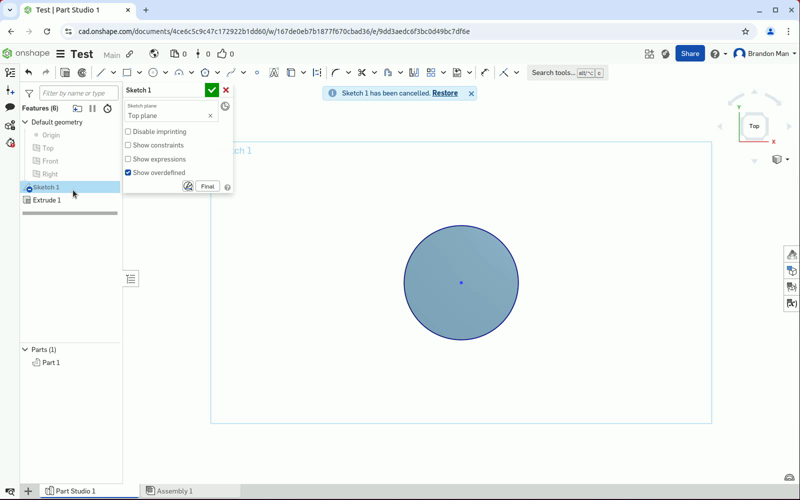
mouse_move(229, 92)
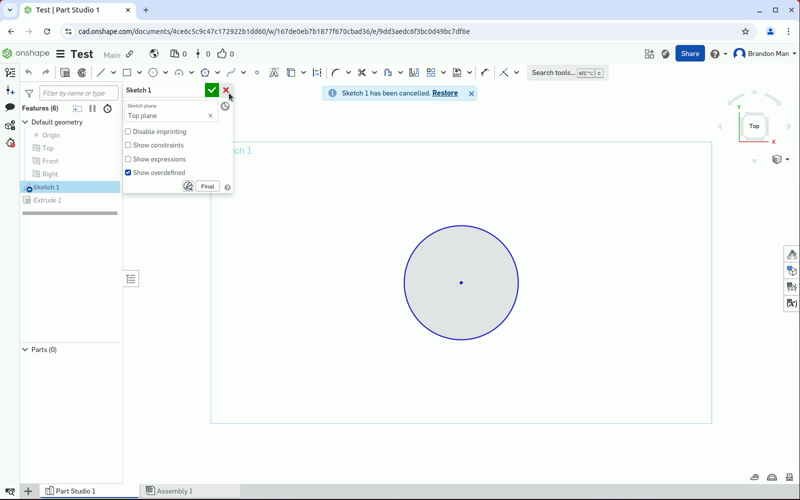
click(229, 92)
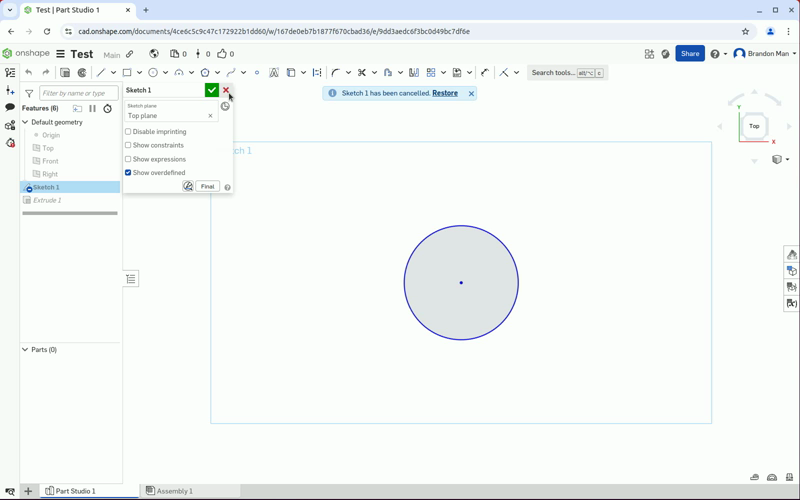
key(shift+s)
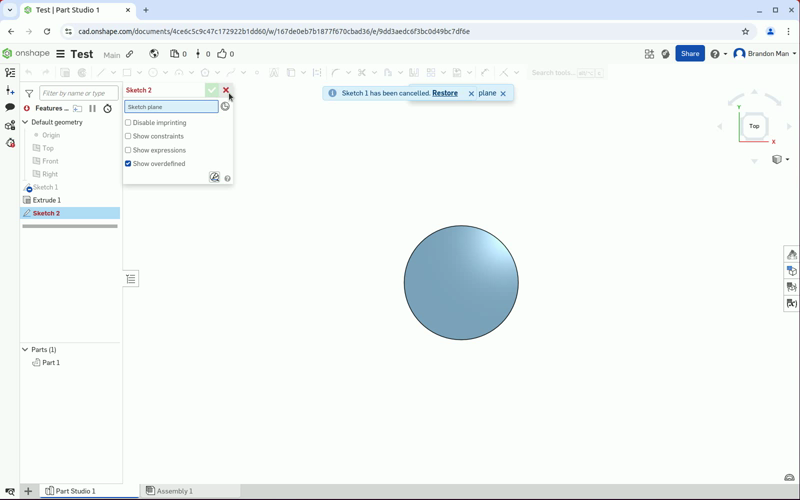
mouse_move(73, 150)
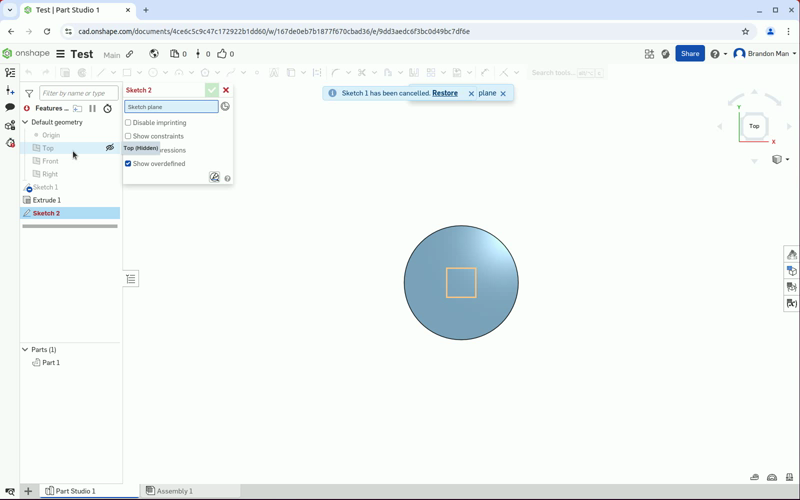
click(73, 150)
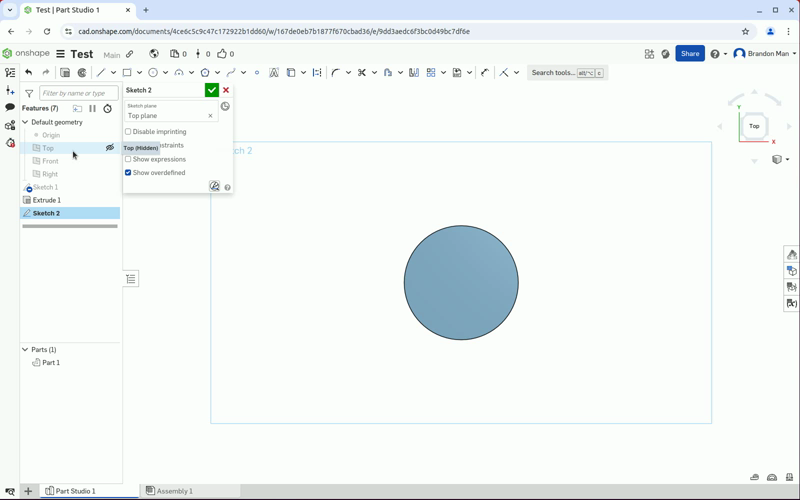
mouse_move(73, 352)
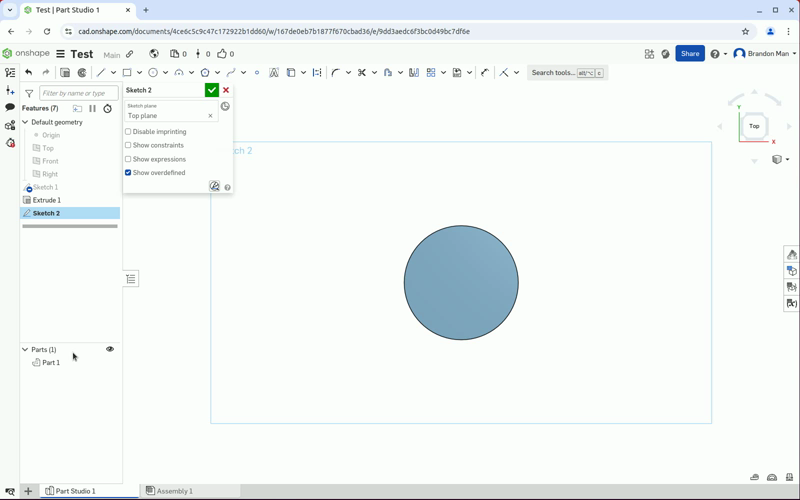
key(y)
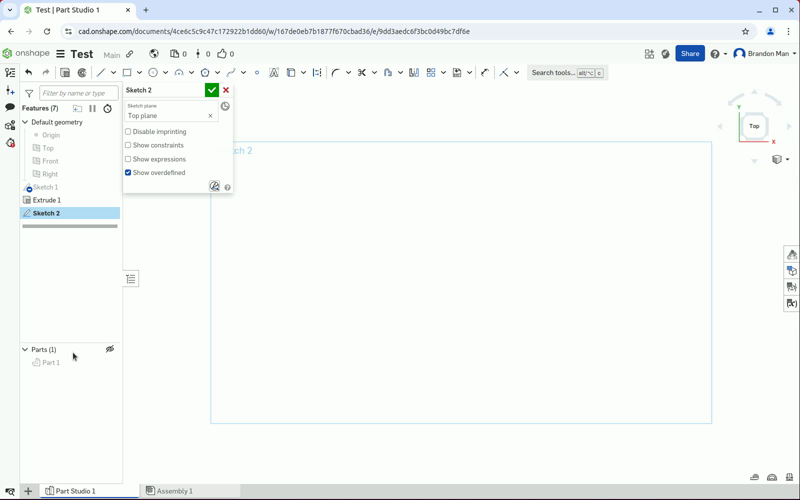
key(c)
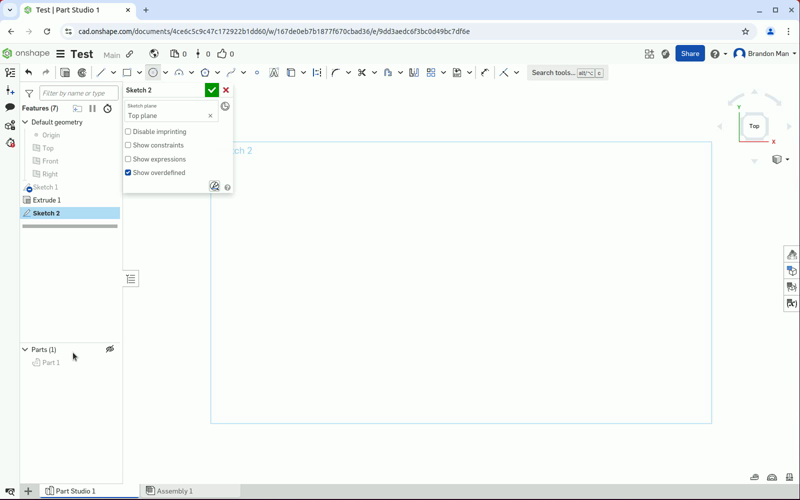
key_down(shift)
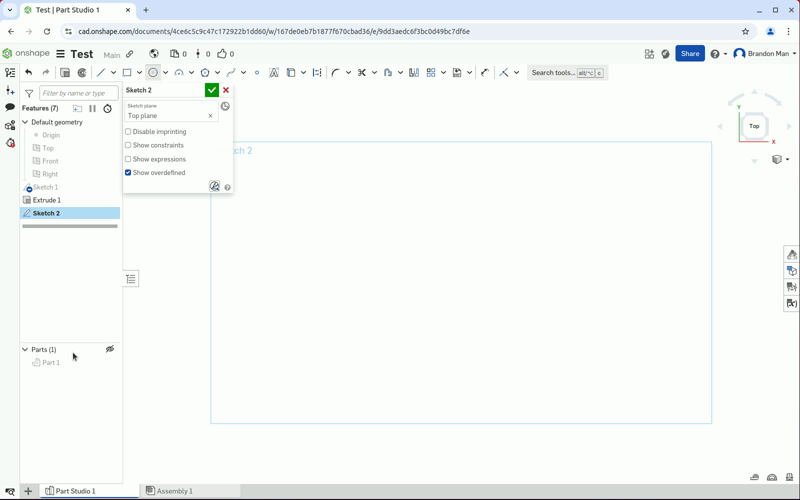
mouse_move(461, 281)
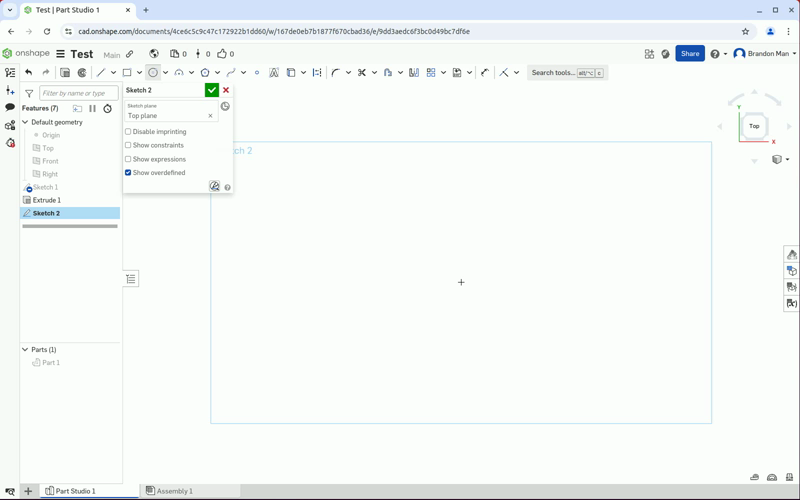
click(461, 281)
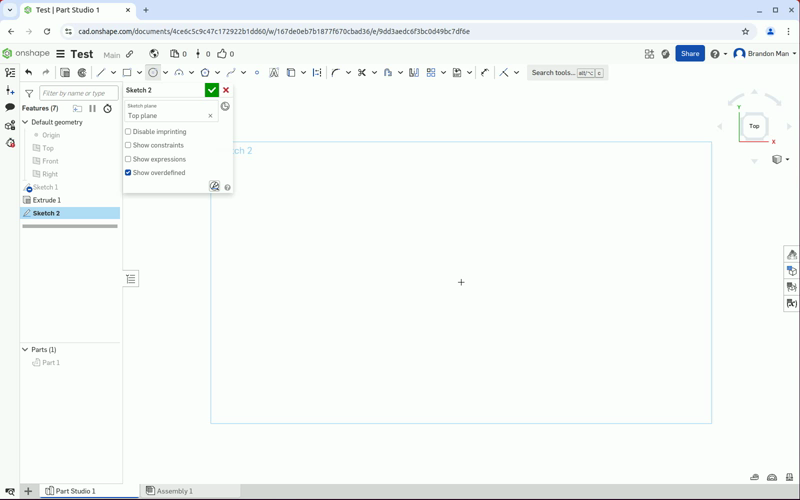
key_up(shift)
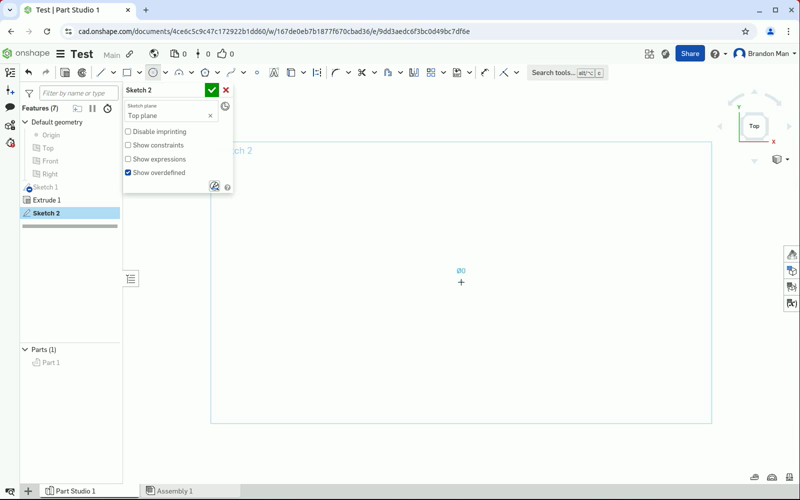
mouse_move(472, 281)
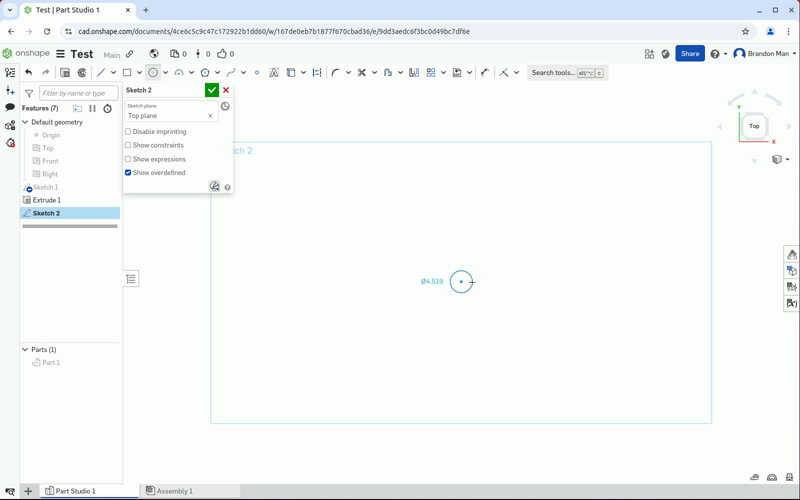
click(472, 281)
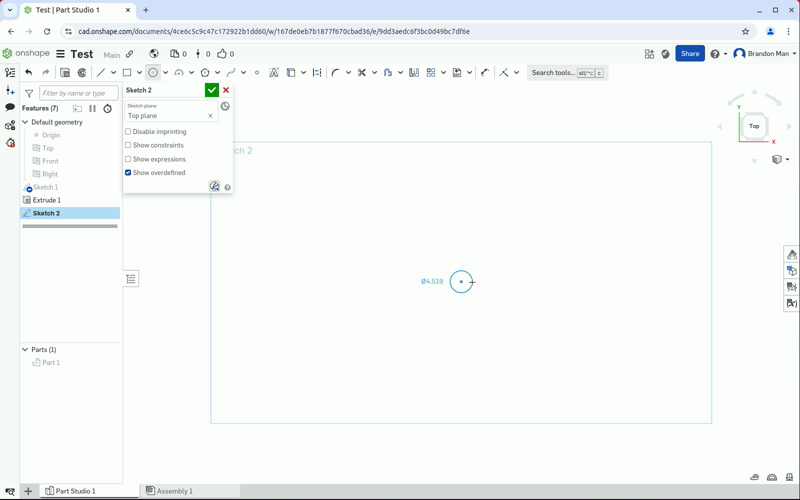
key(esc)
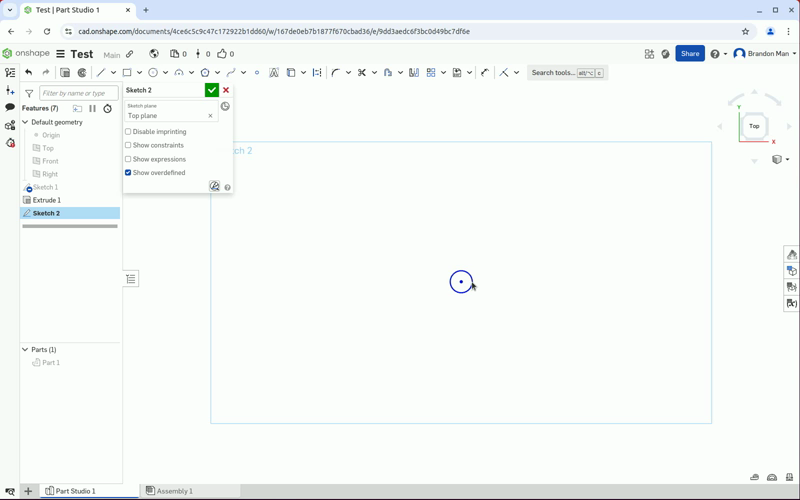
mouse_move(458, 275)
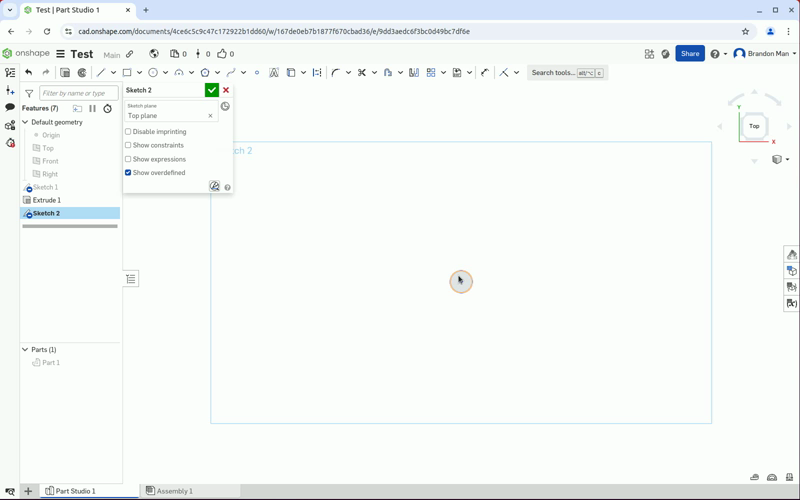
scroll(6)
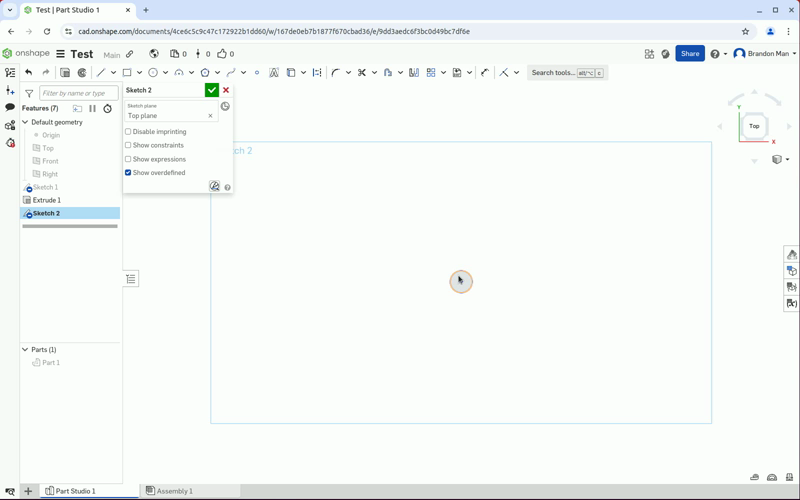
scroll(6)
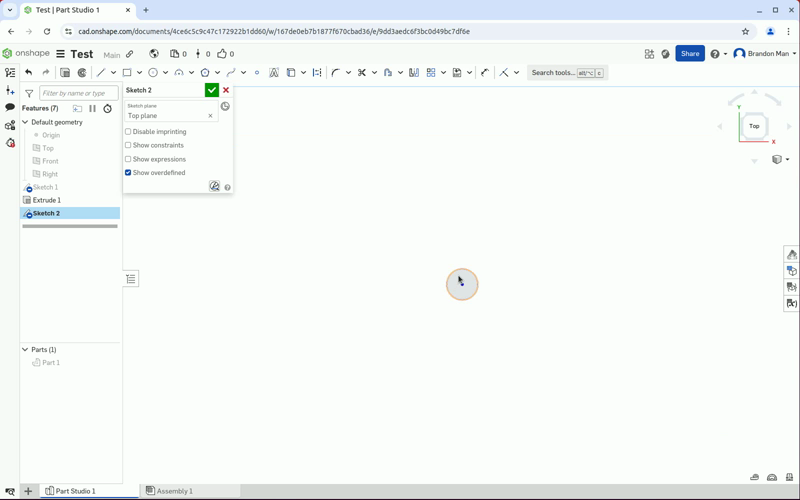
scroll(6)
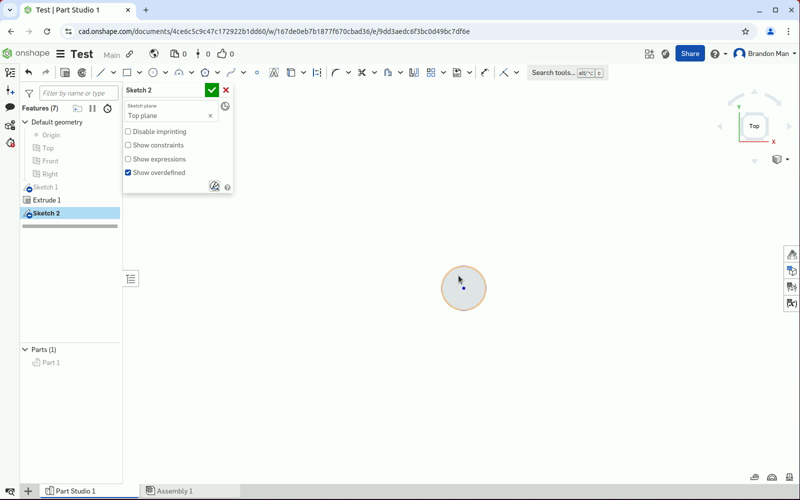
scroll(6)
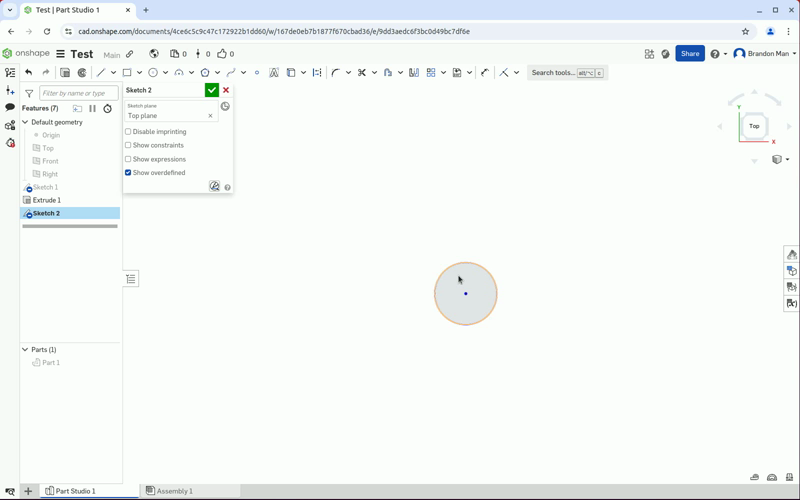
scroll(6)
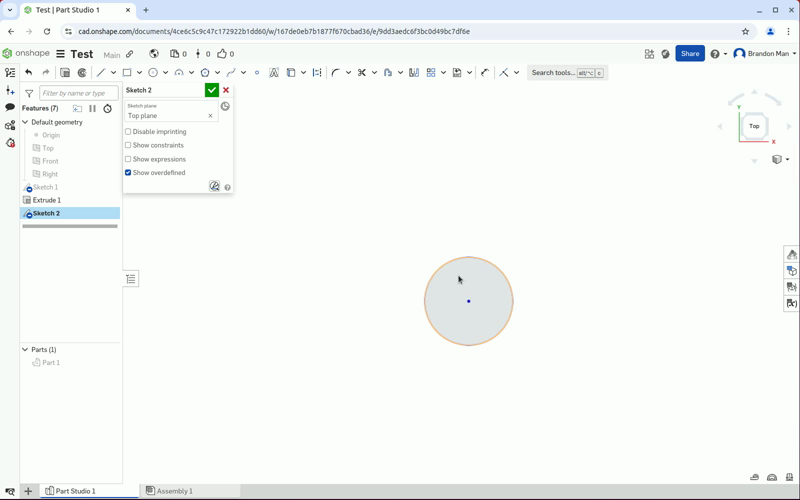
scroll(6)
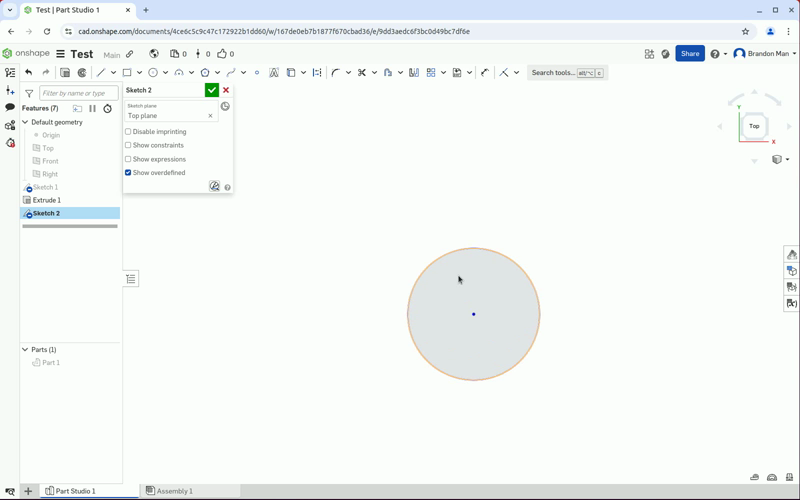
scroll(6)
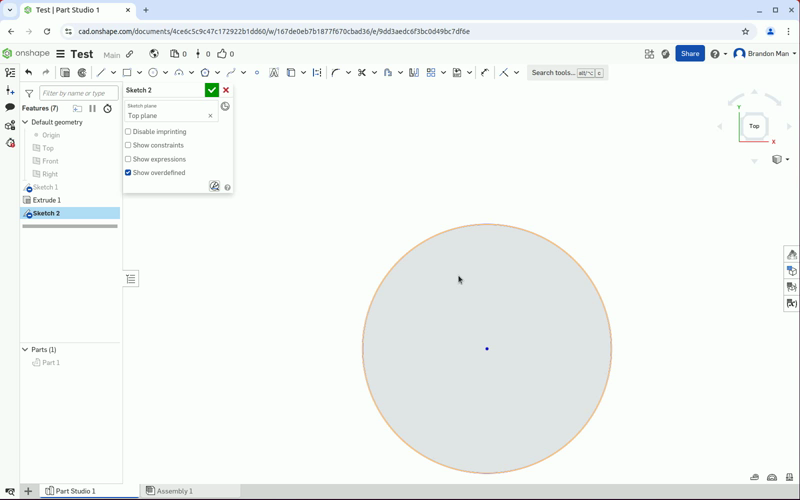
click(458, 275)
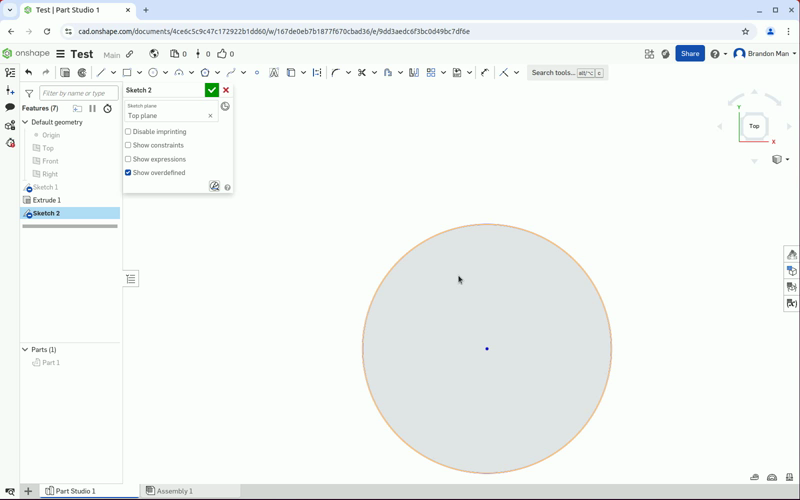
scroll(-6)
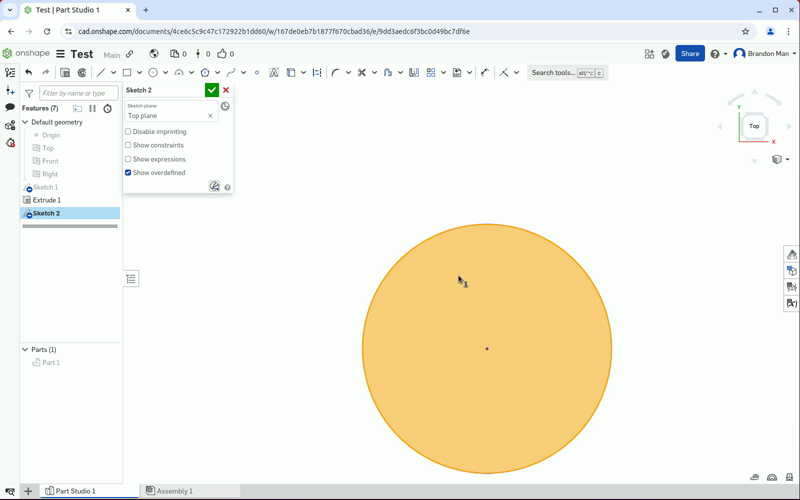
scroll(-6)
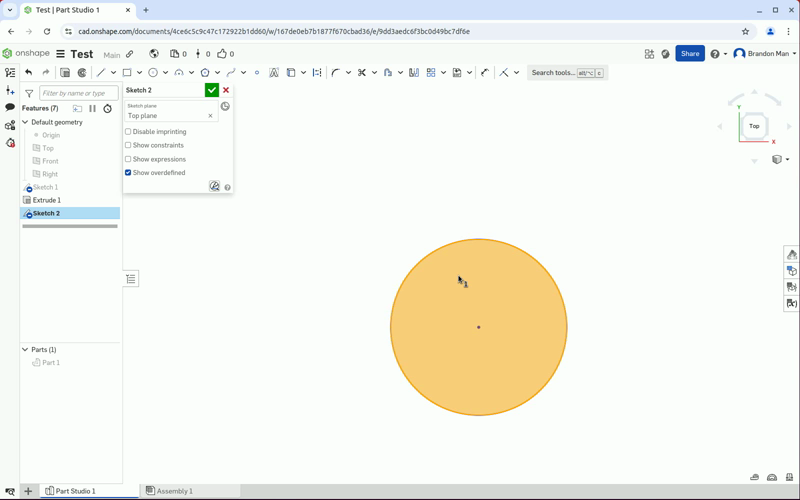
scroll(-6)
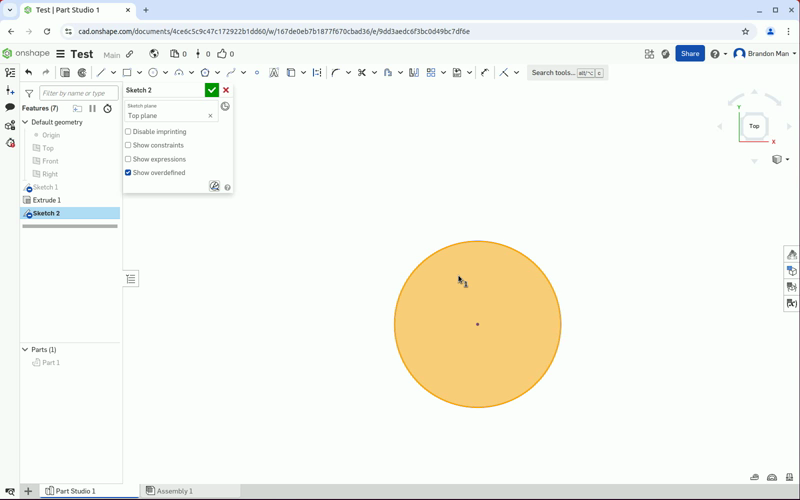
scroll(-6)
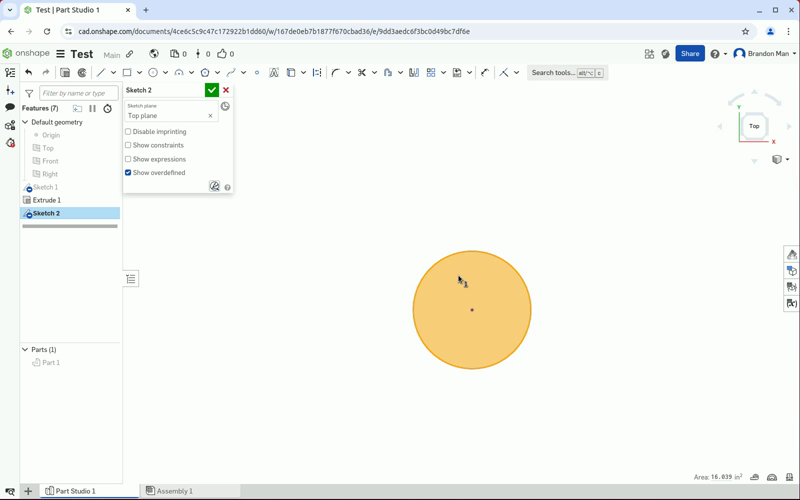
scroll(-6)
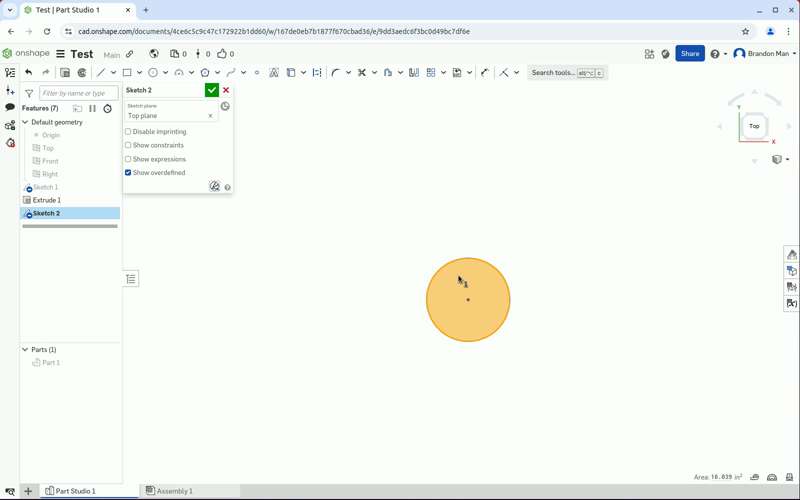
scroll(-6)
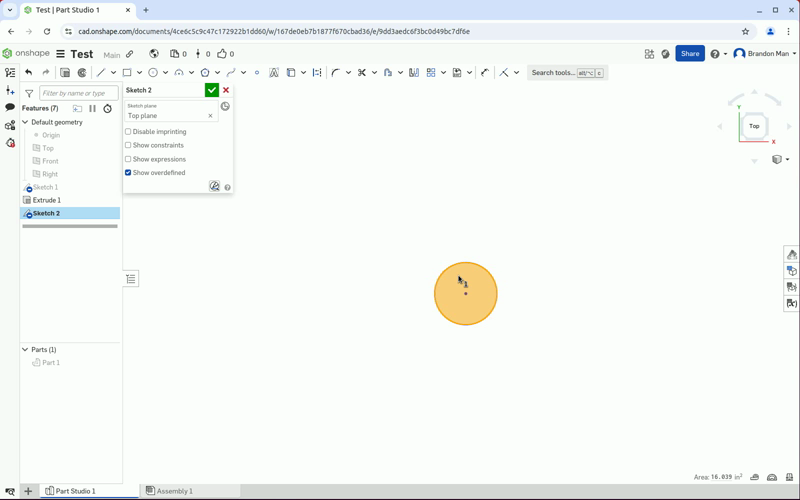
scroll(-6)
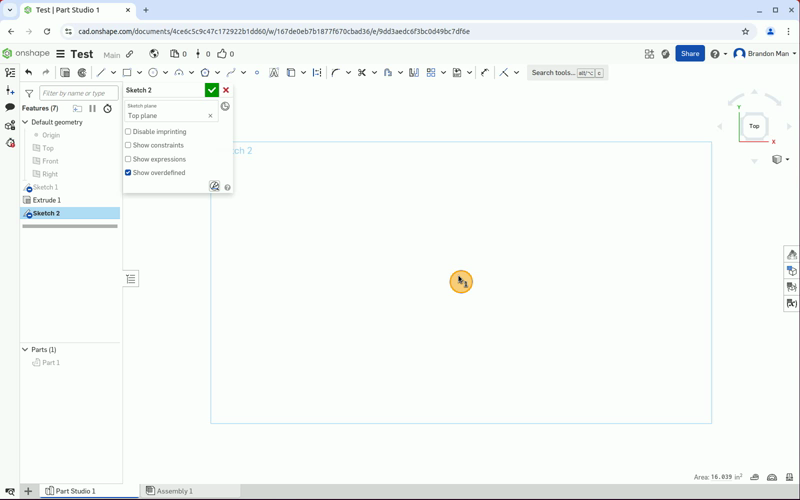
mouse_move(73, 352)
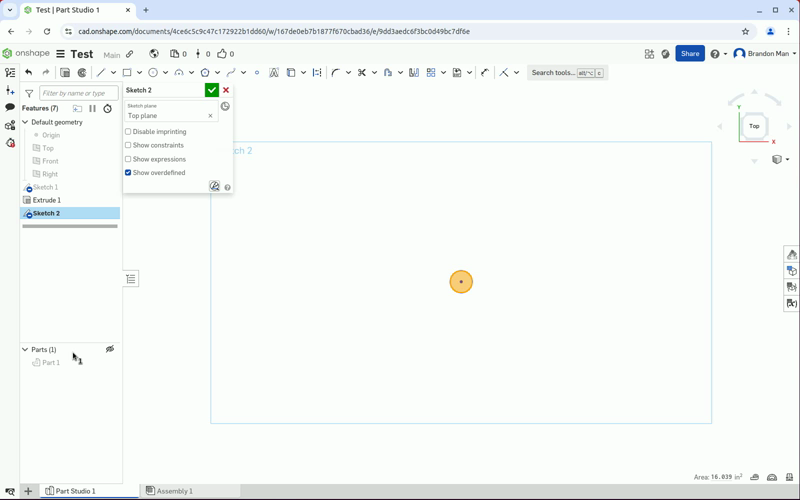
key(shift+y)
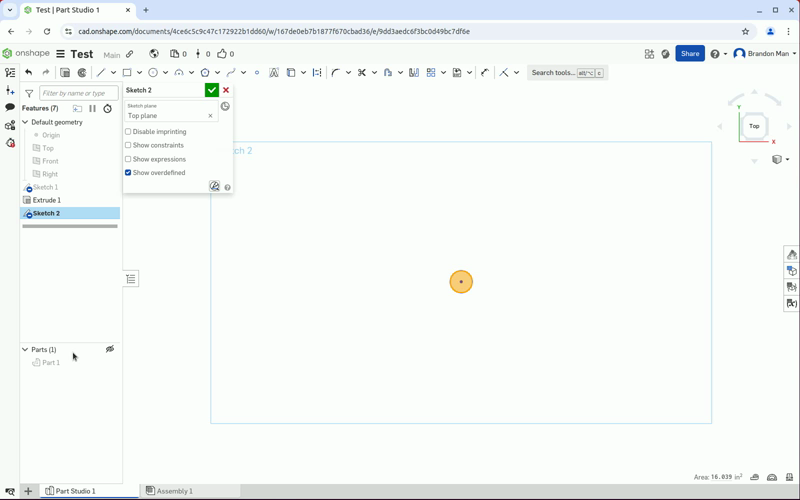
key(shift+e)
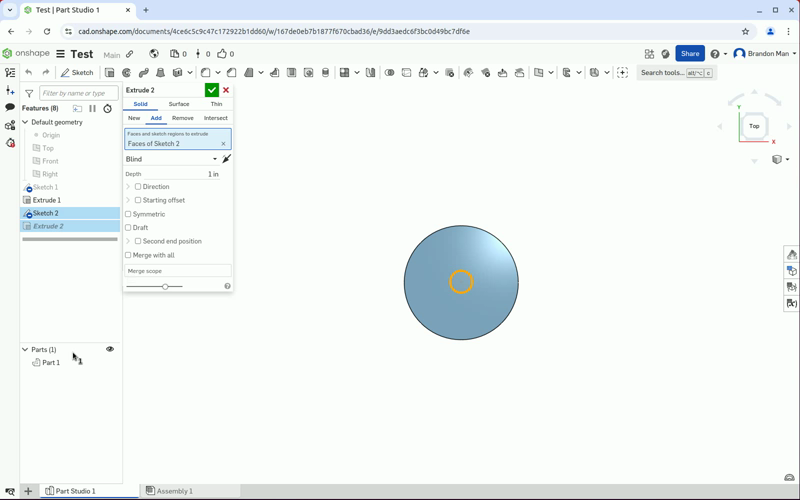
mouse_move(143, 106)
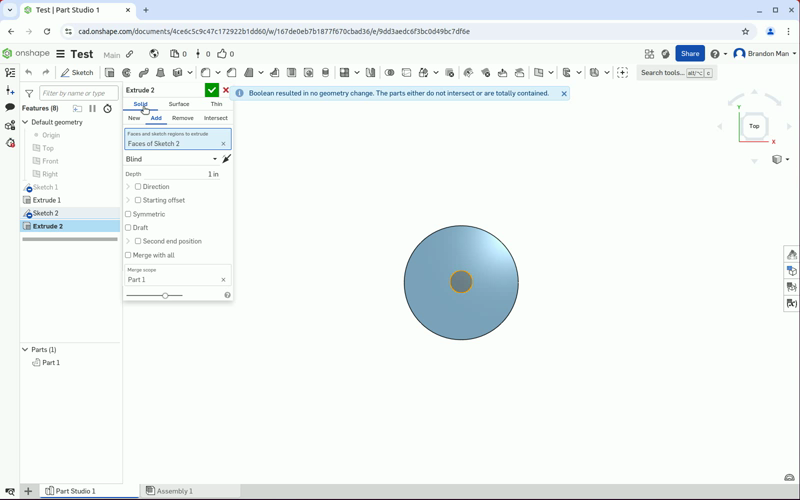
click(143, 106)
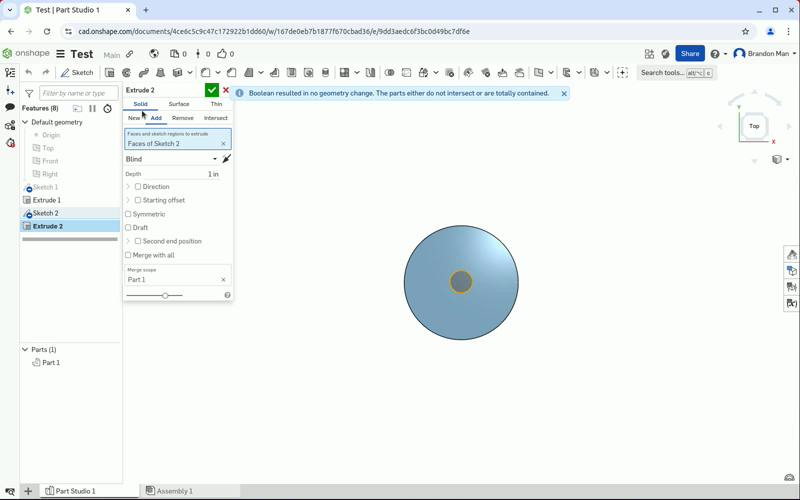
mouse_move(137, 120)
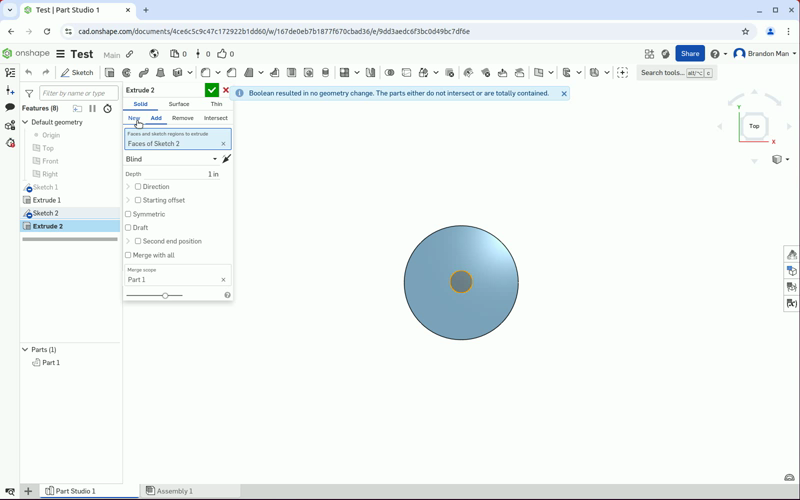
click(137, 120)
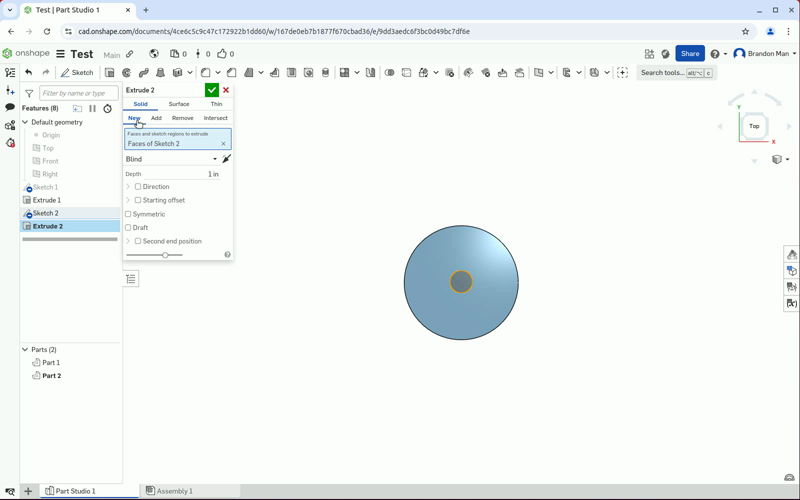
key(tab, 4)
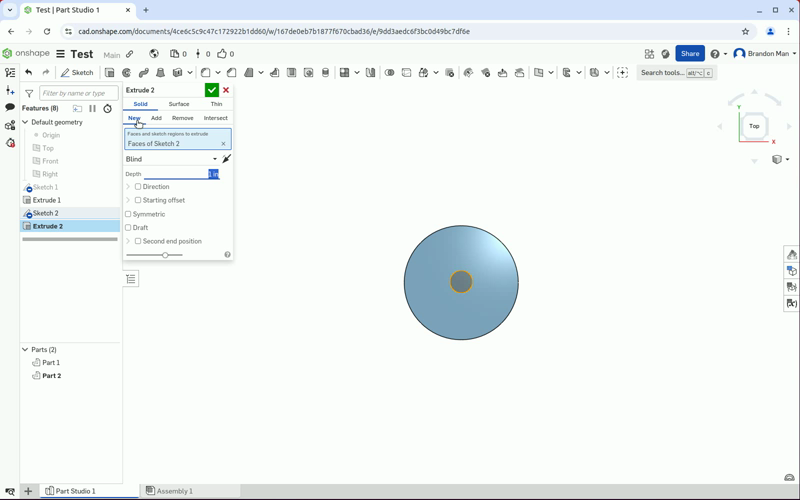
text(23.108)
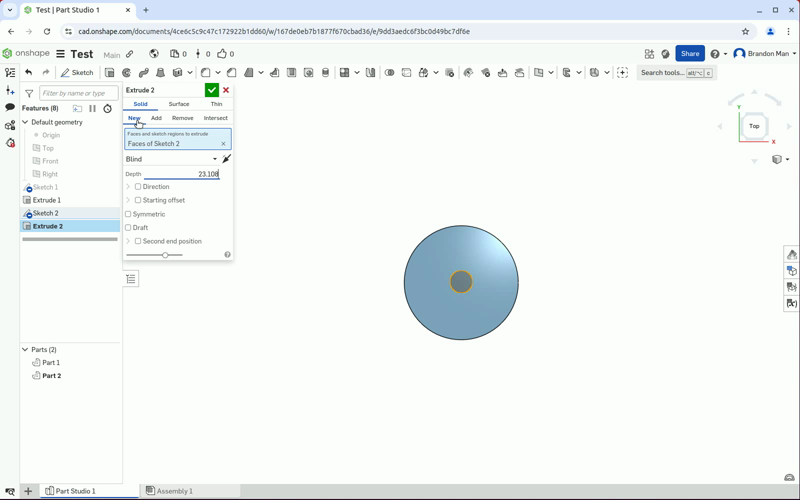
key(enter)
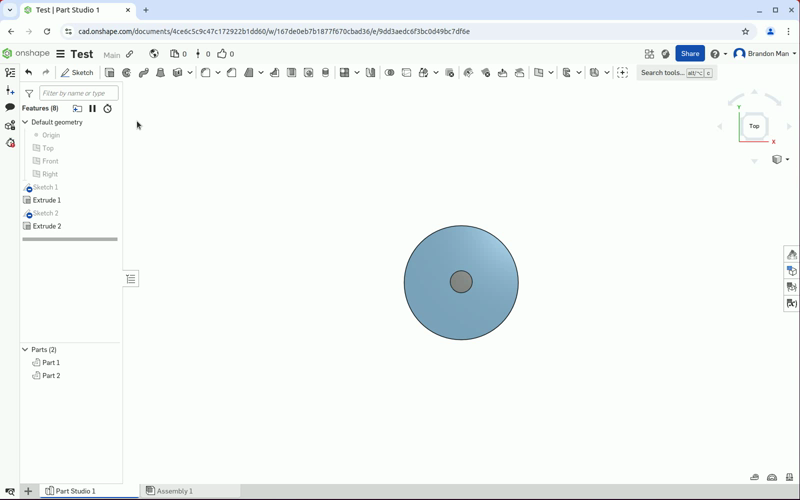
key(shift+h)
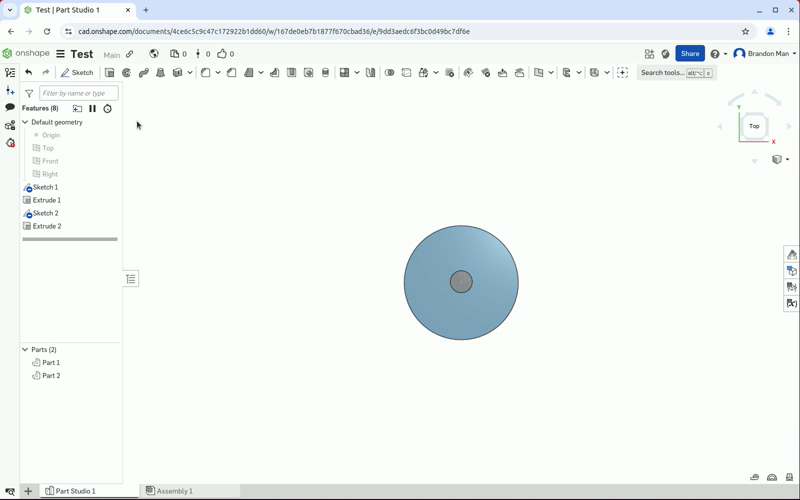
key(shift+h)
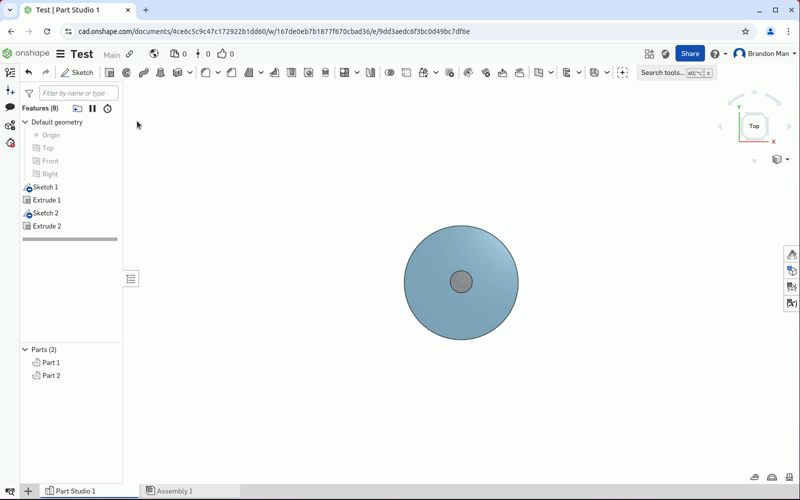
key(shift+7)
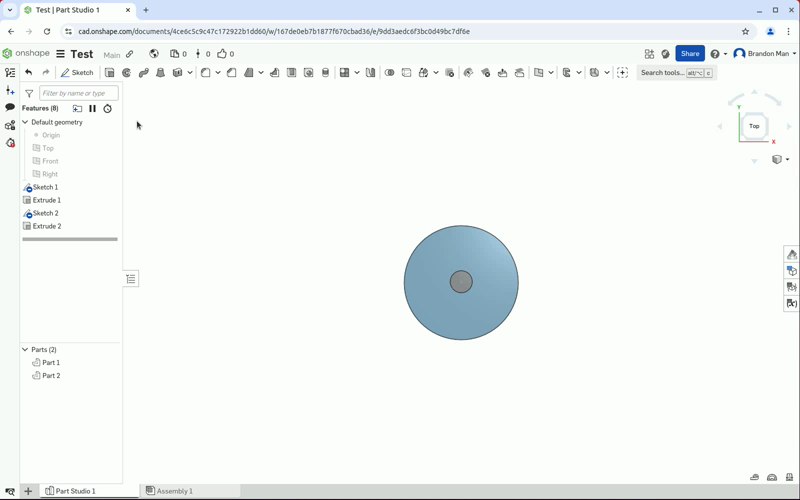
key(up, 3)
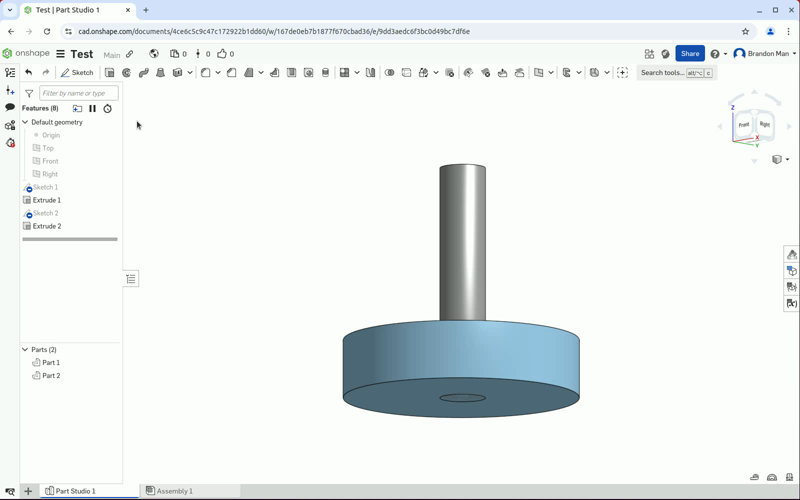
key(left, 3)
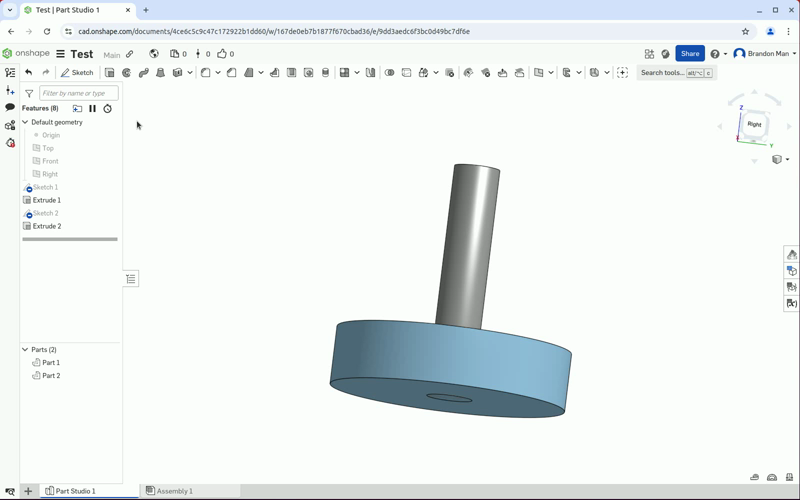
key(right, 3)
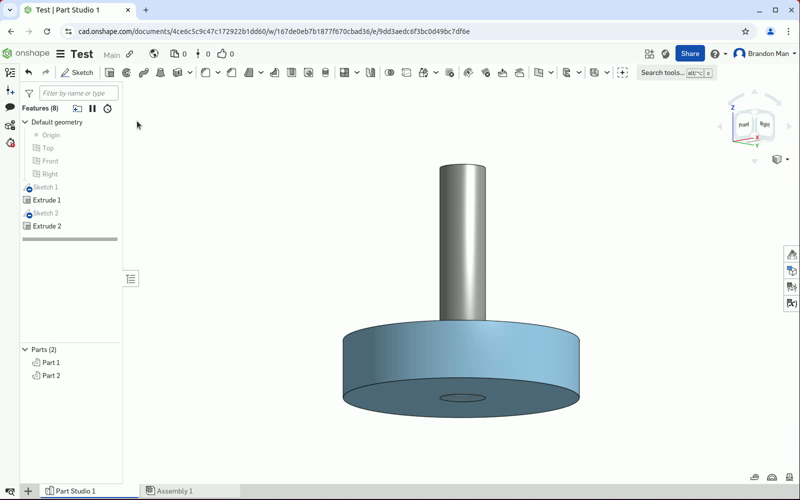
key(down, 3)
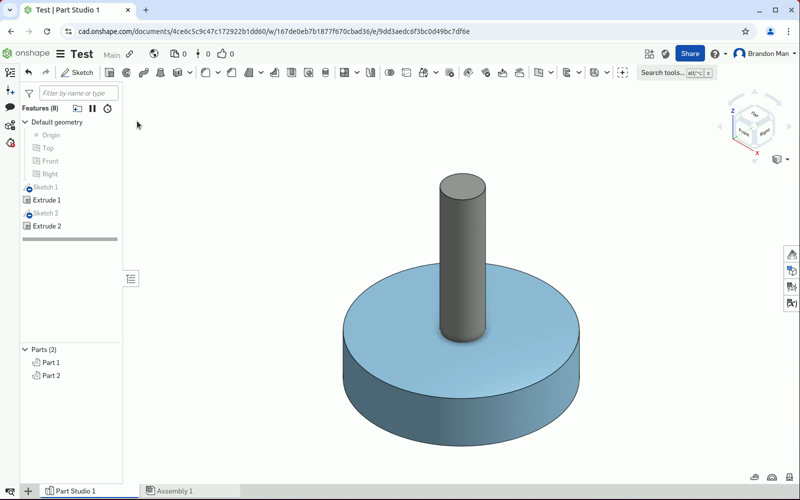
mouse_move(73, 189)
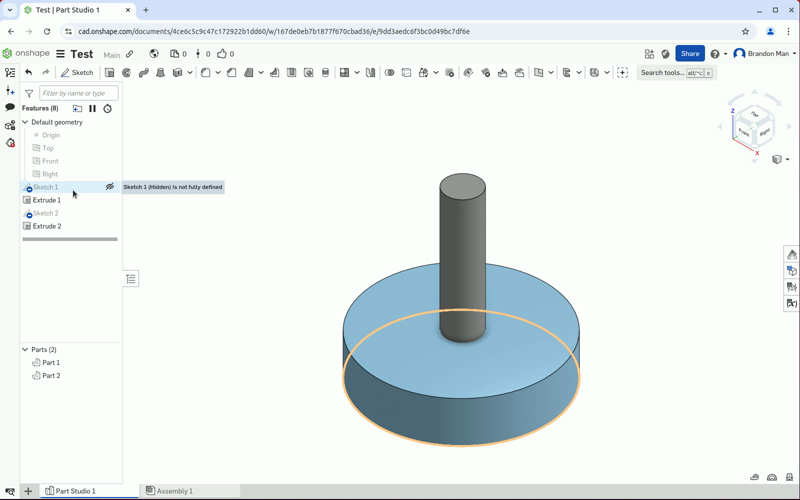
click(73, 189)